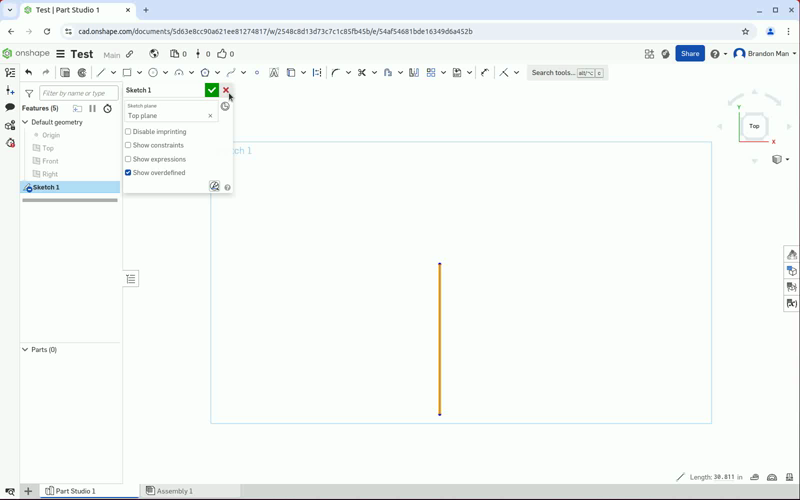
key(shift+h)
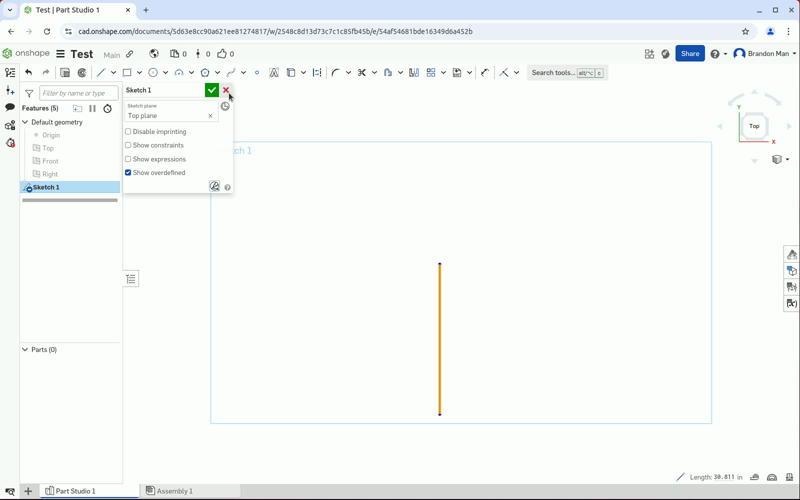
key(shift+s)
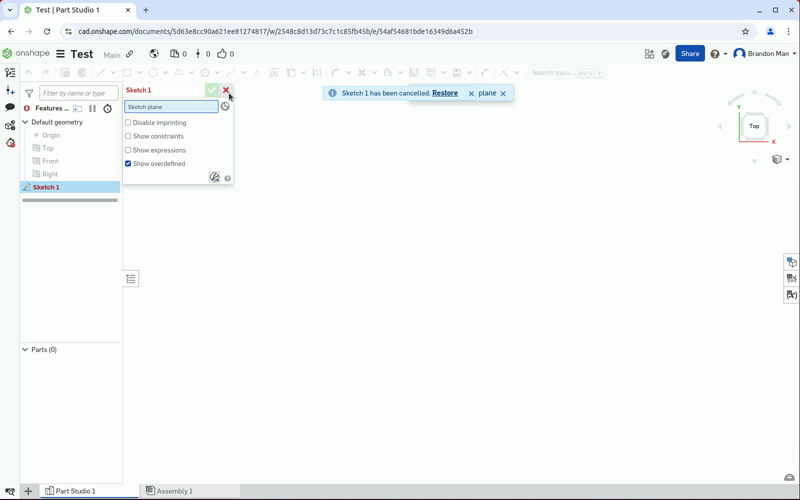
mouse_move(73, 150)
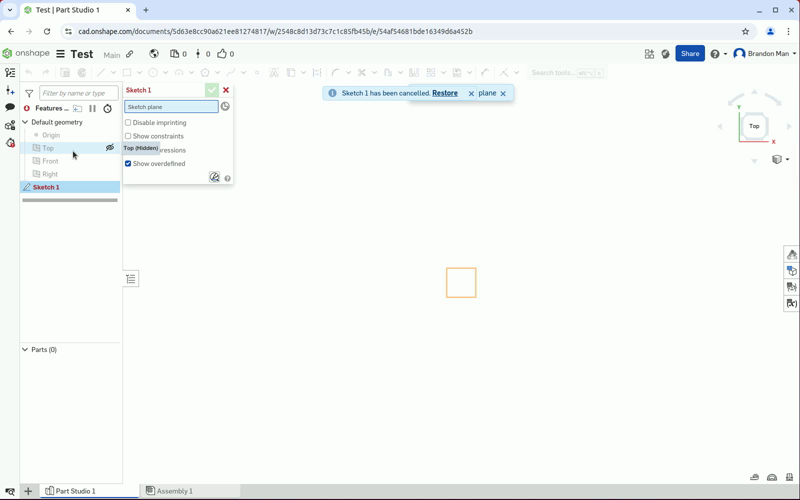
click(73, 150)
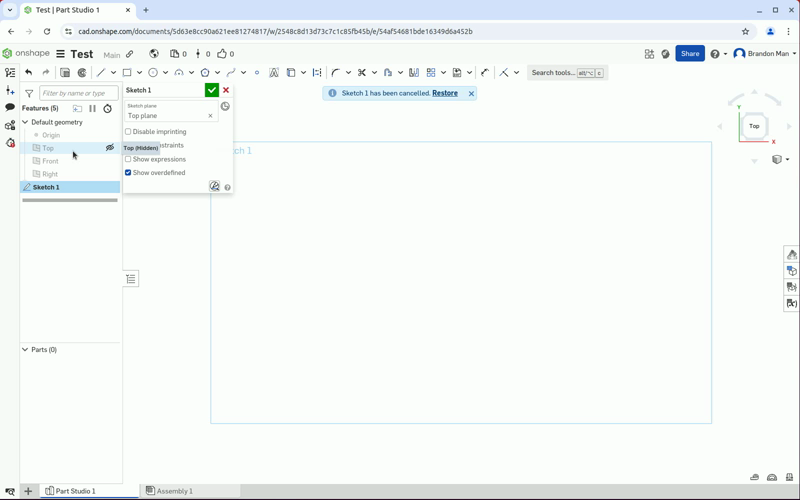
mouse_move(73, 352)
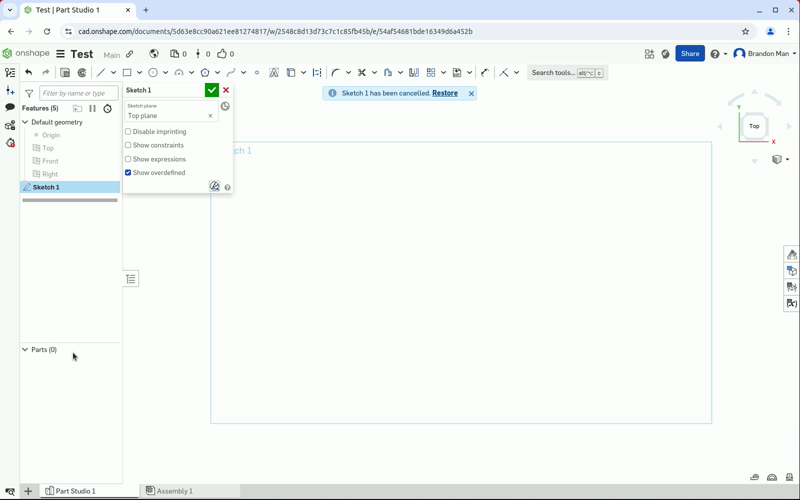
key(y)
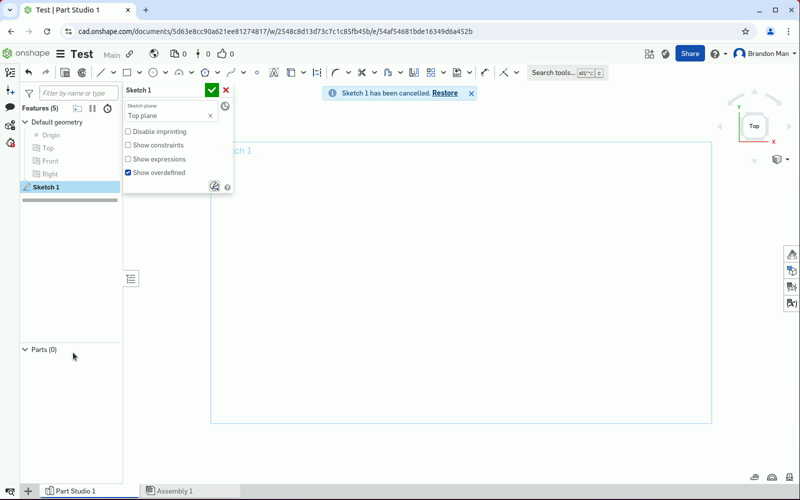
key(c)
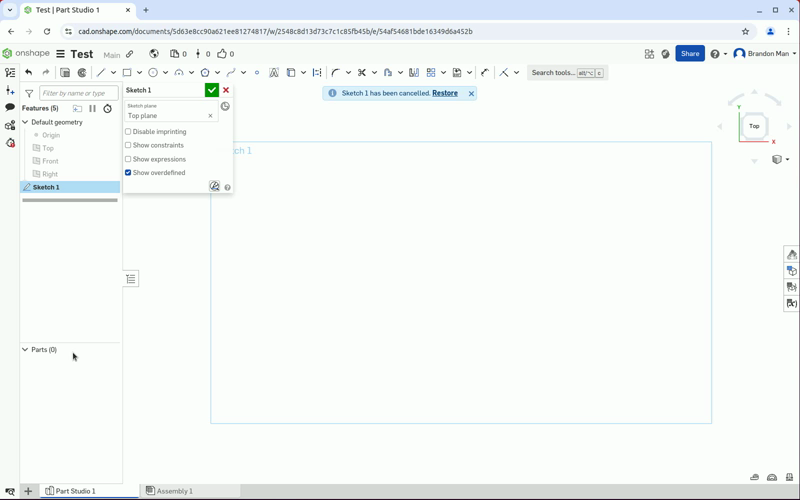
key_down(shift)
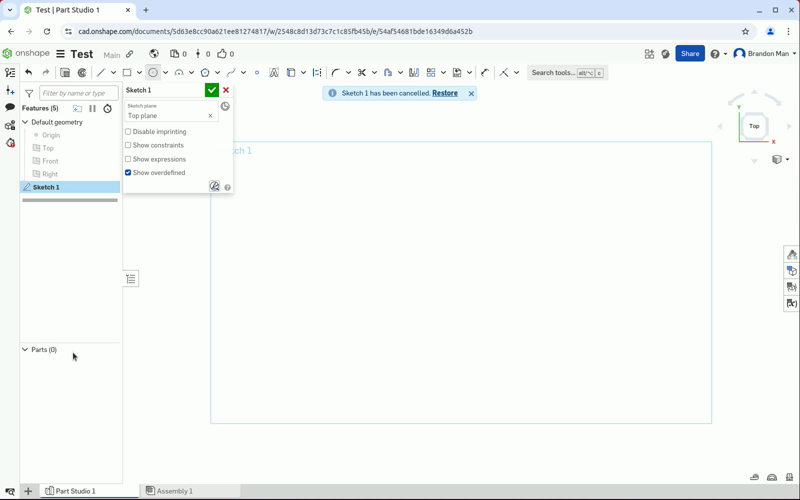
mouse_move(461, 282)
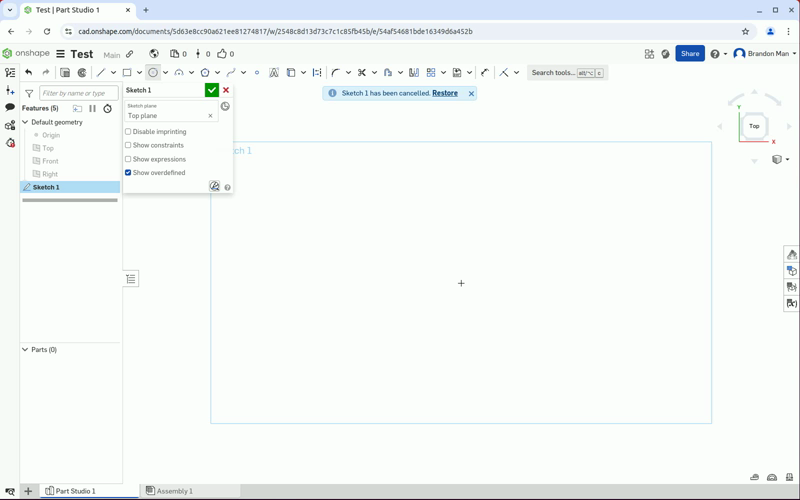
click(461, 282)
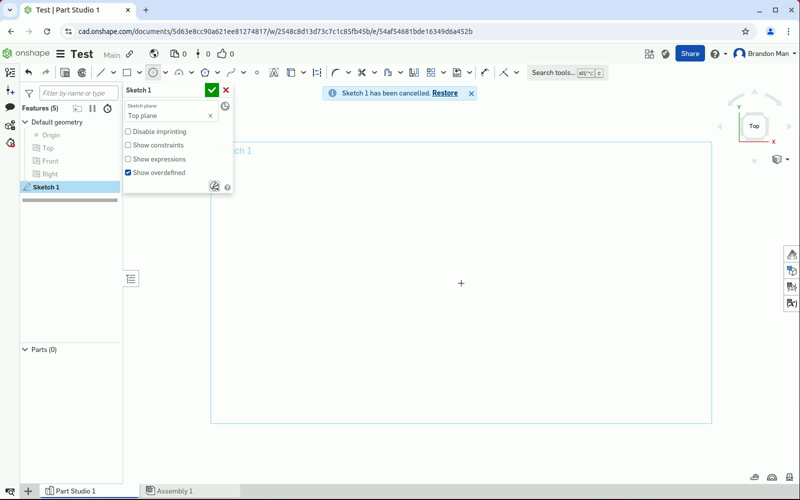
key_up(shift)
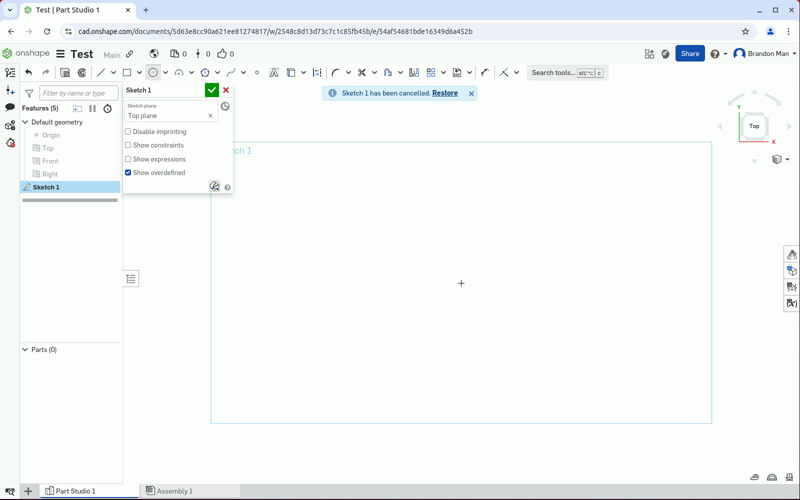
mouse_move(492, 282)
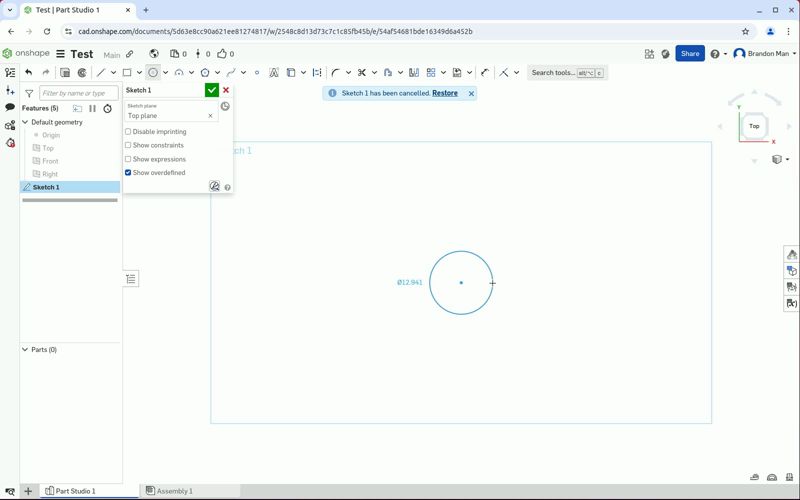
click(492, 282)
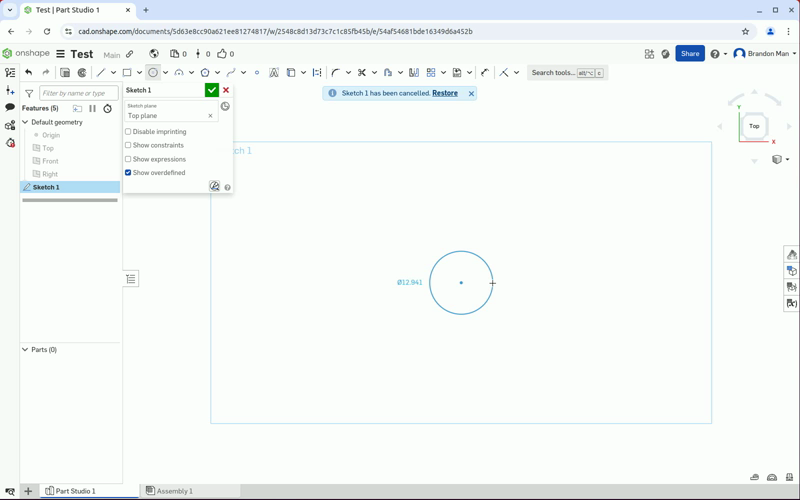
key(esc)
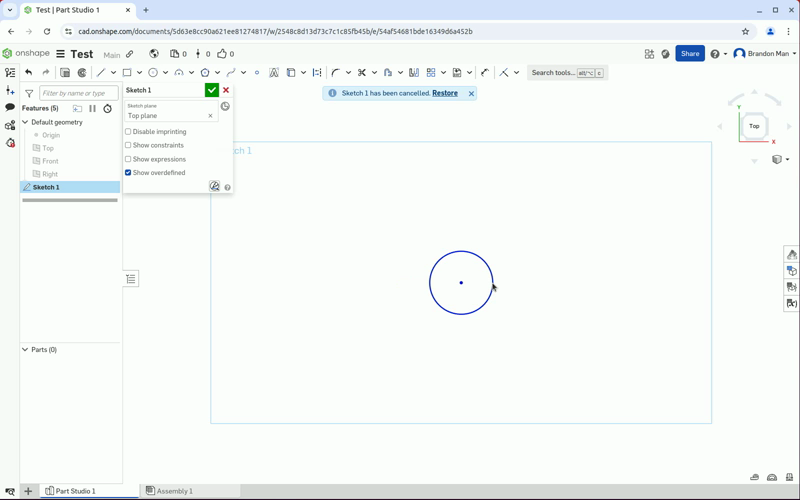
mouse_move(456, 270)
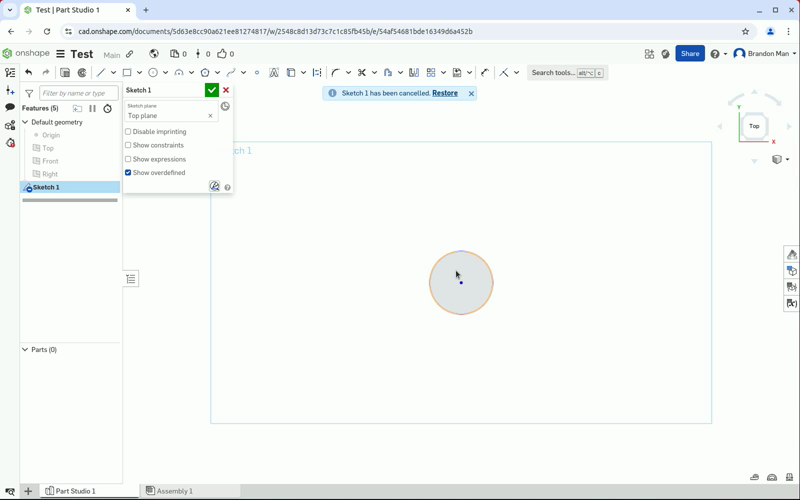
click(456, 270)
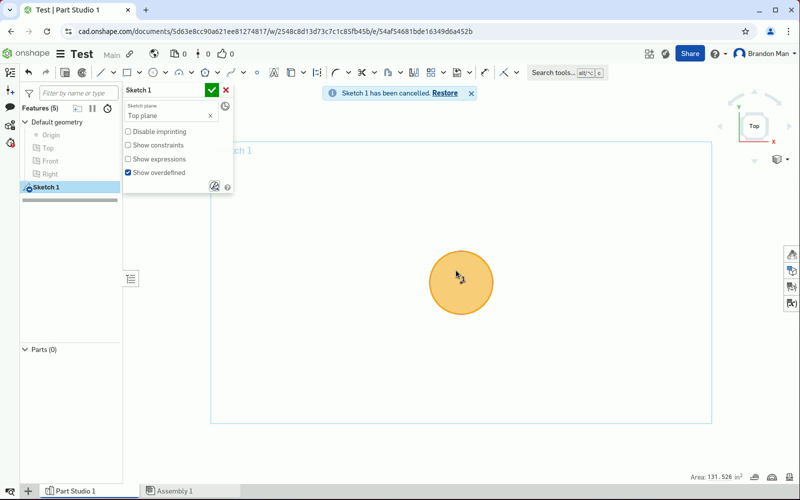
mouse_move(73, 352)
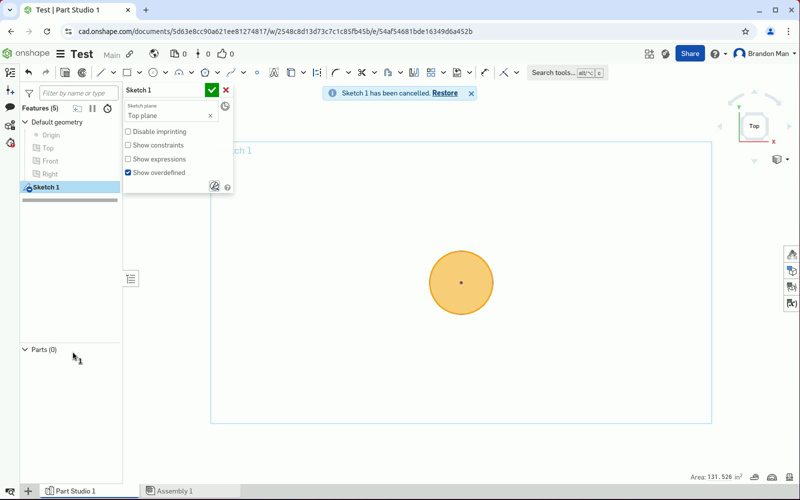
key(shift+y)
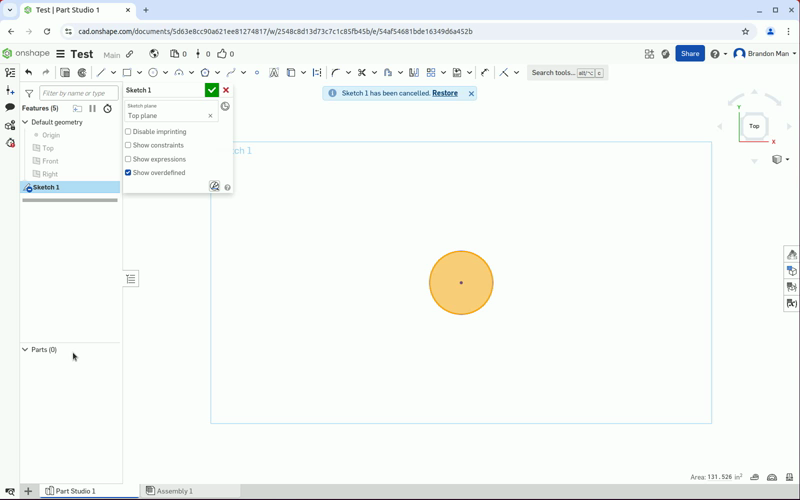
key(shift+e)
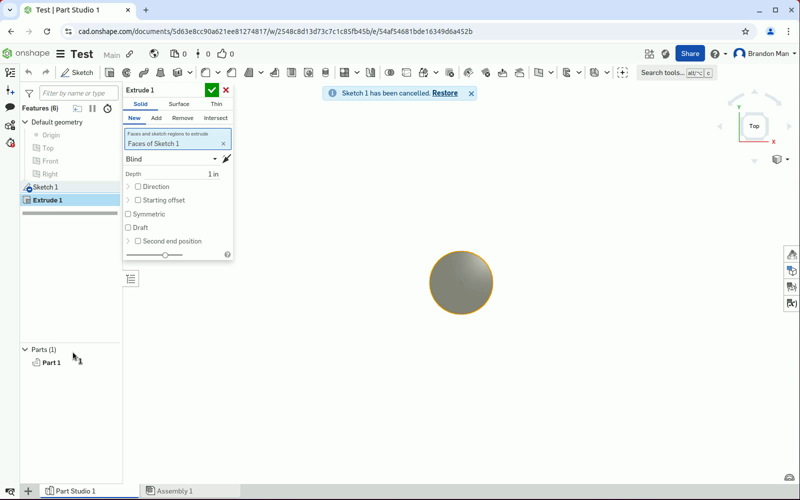
mouse_move(143, 106)
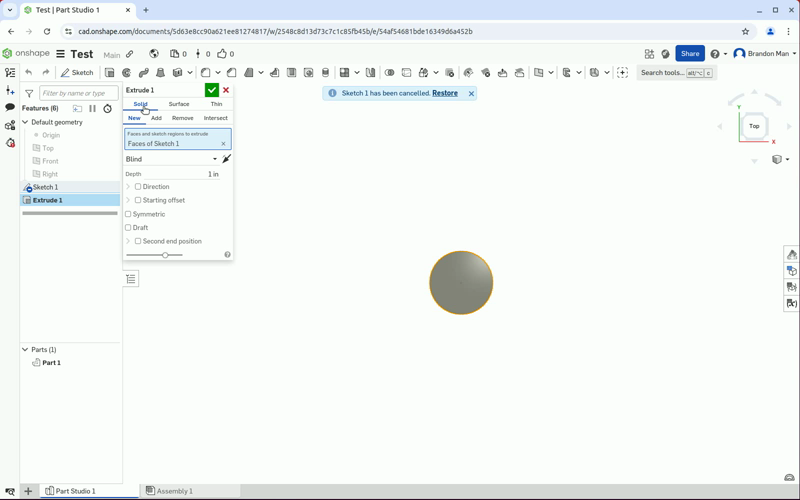
click(143, 106)
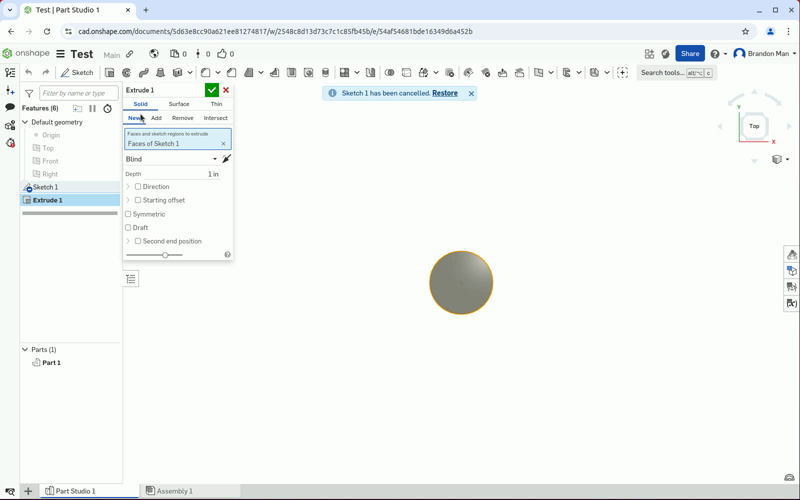
mouse_move(137, 120)
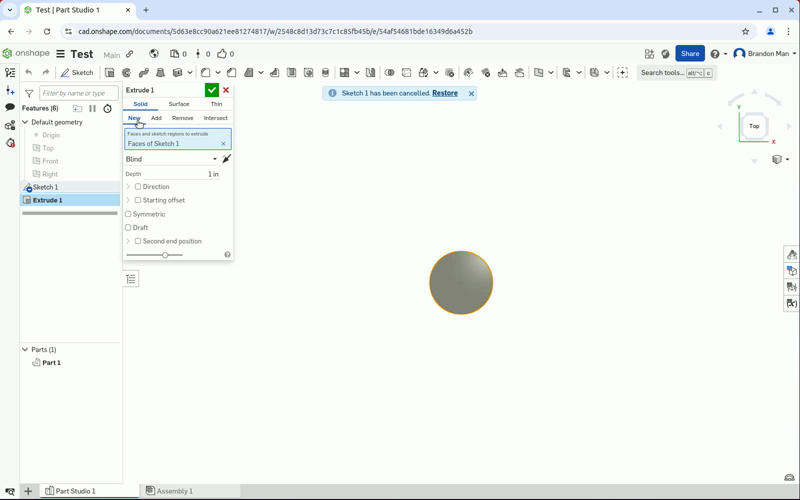
click(137, 120)
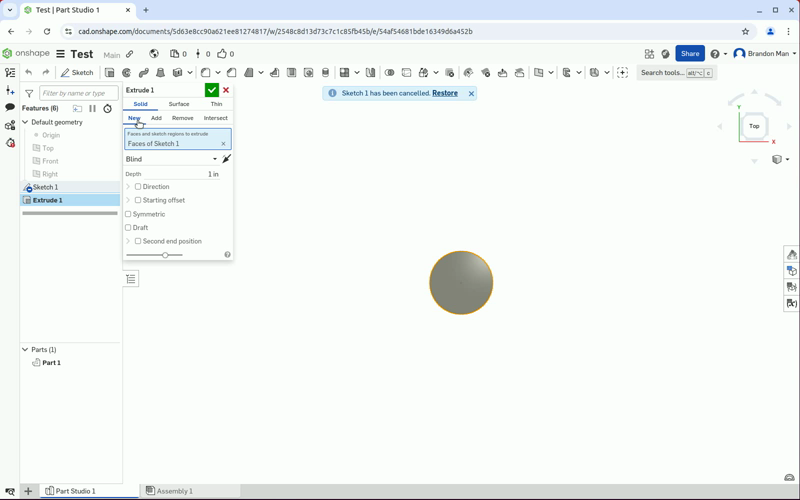
key(tab, 4)
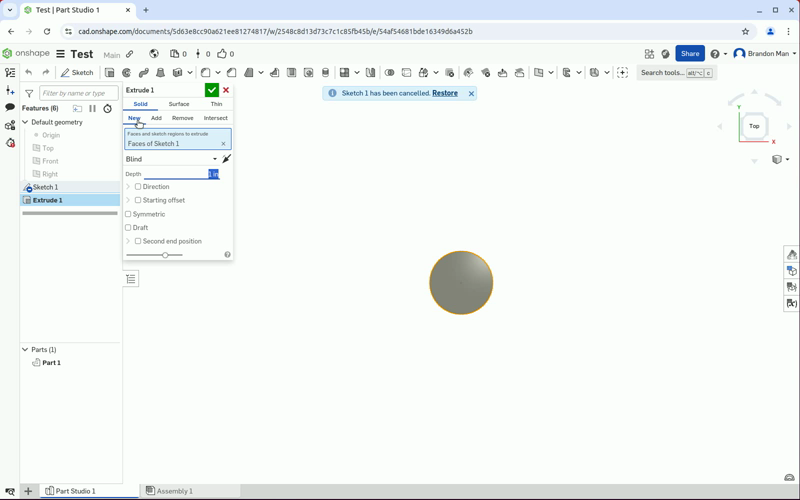
text(4.092)
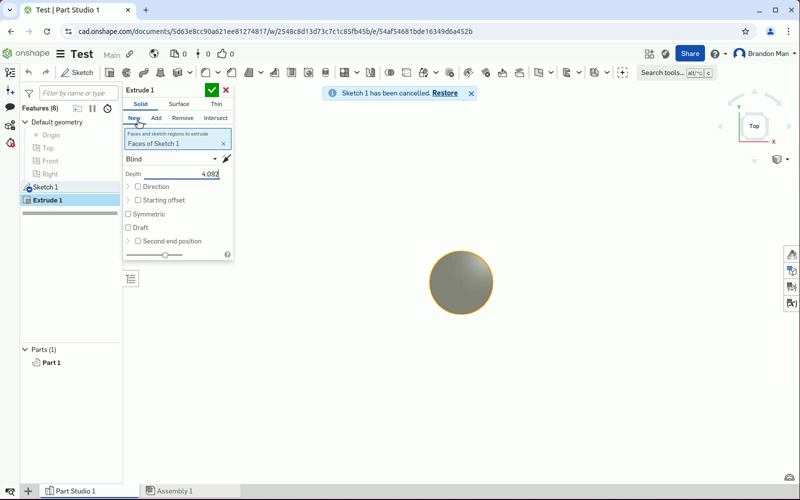
key(enter)
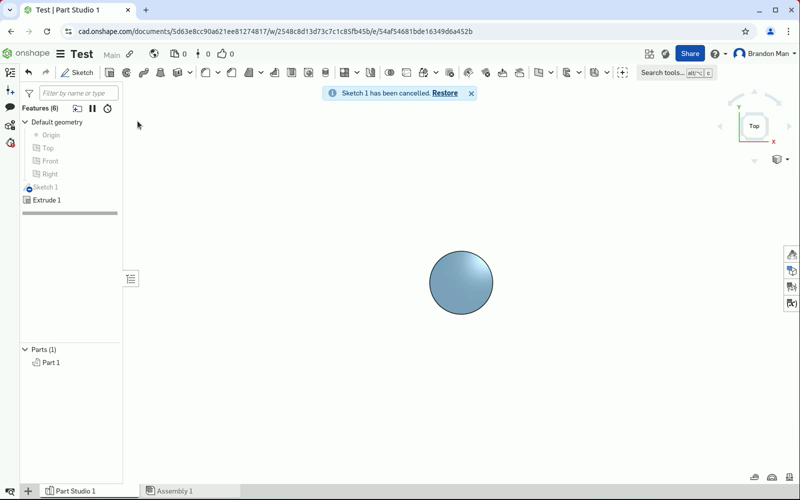
key(shift+h)
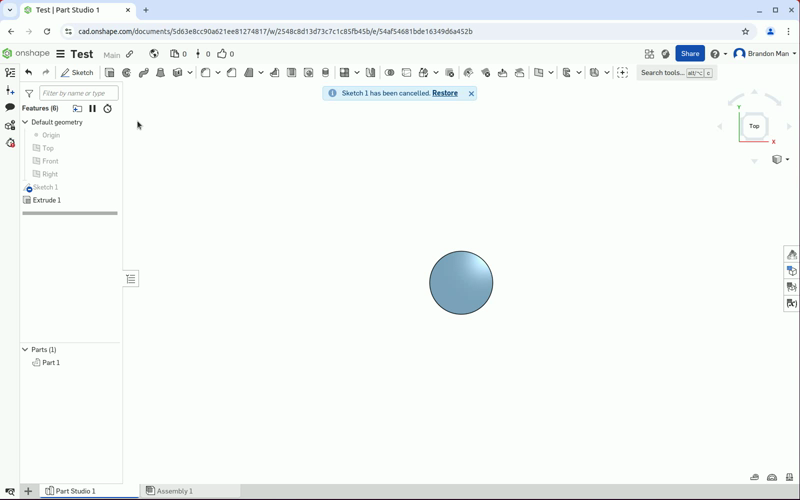
key(shift+h)
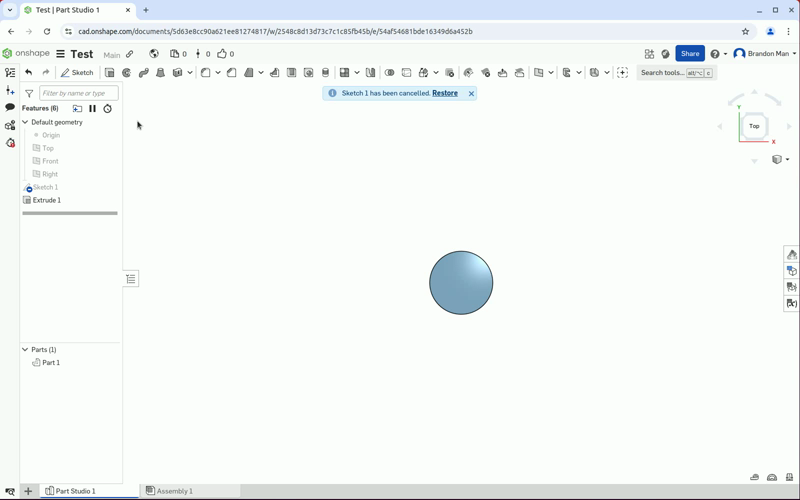
mouse_move(73, 189)
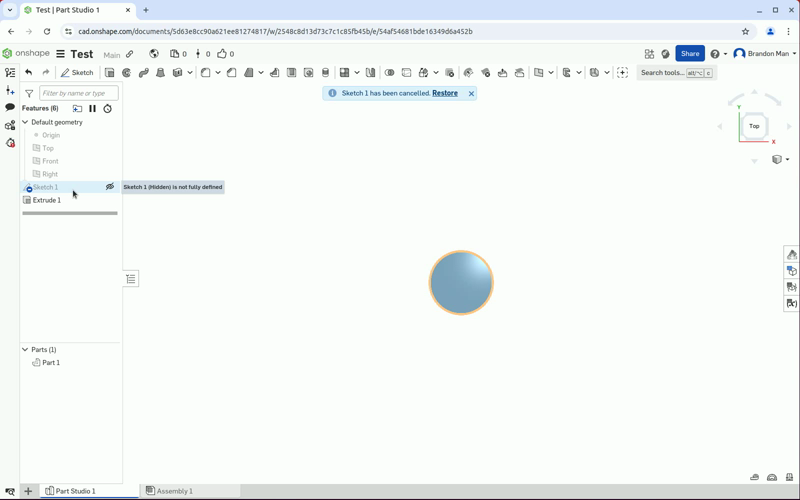
click(73, 189)
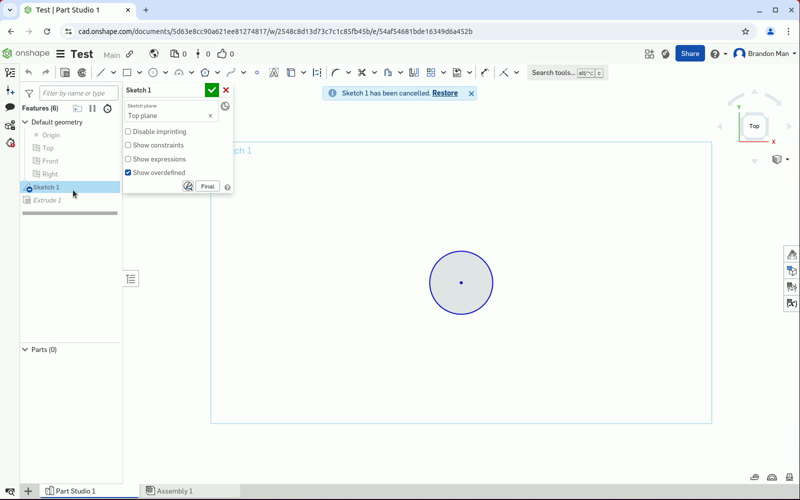
mouse_move(229, 92)
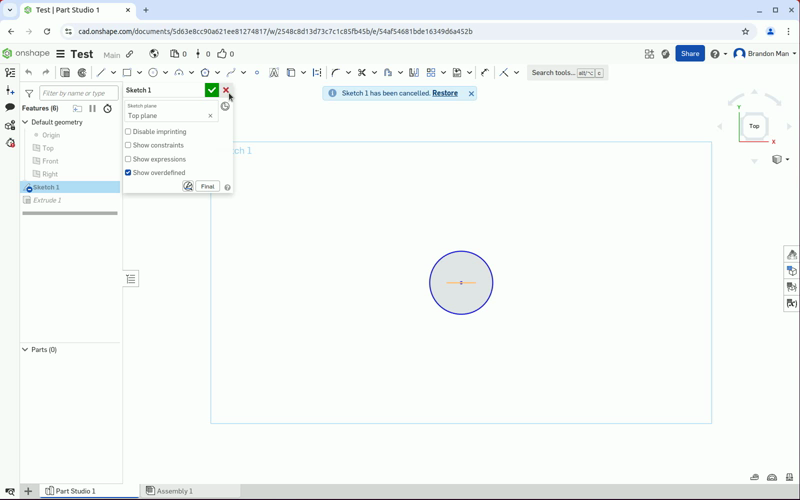
click(229, 92)
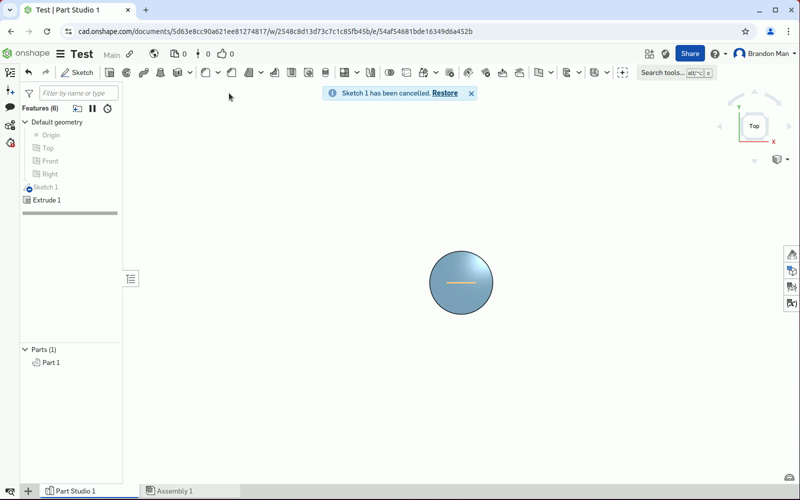
mouse_move(541, 75)
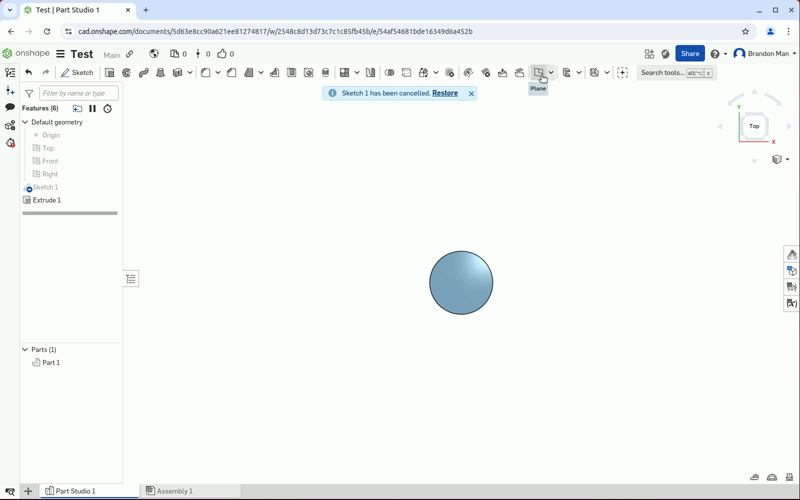
click(541, 75)
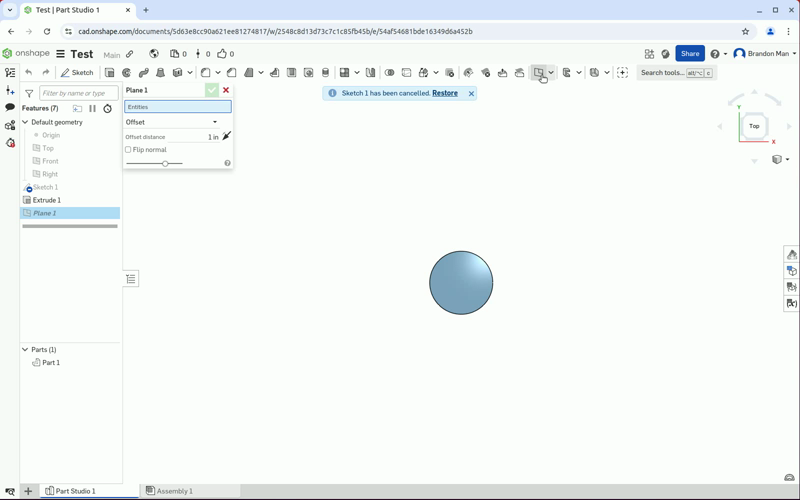
mouse_move(73, 150)
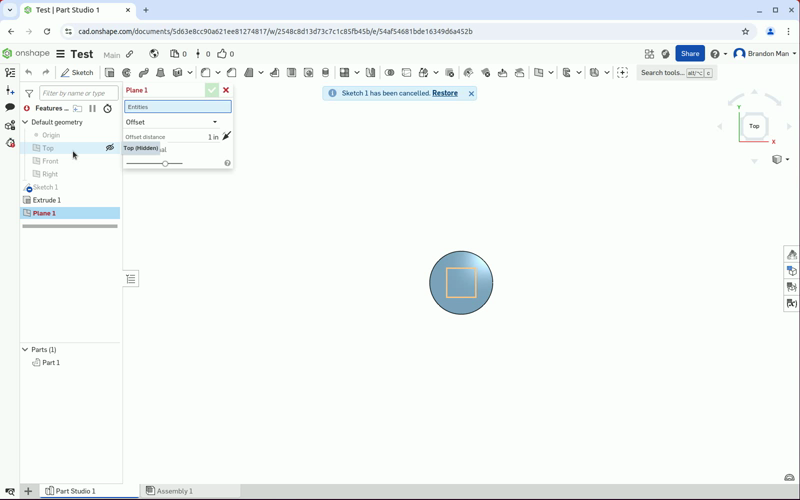
click(73, 150)
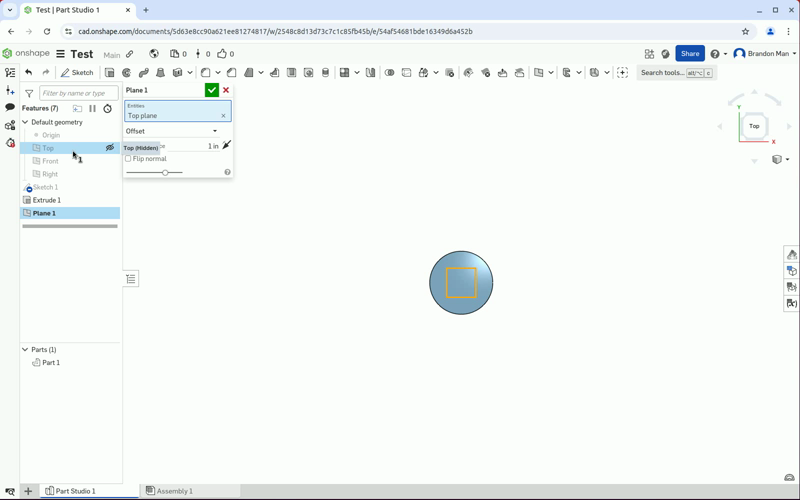
key(tab, 2)
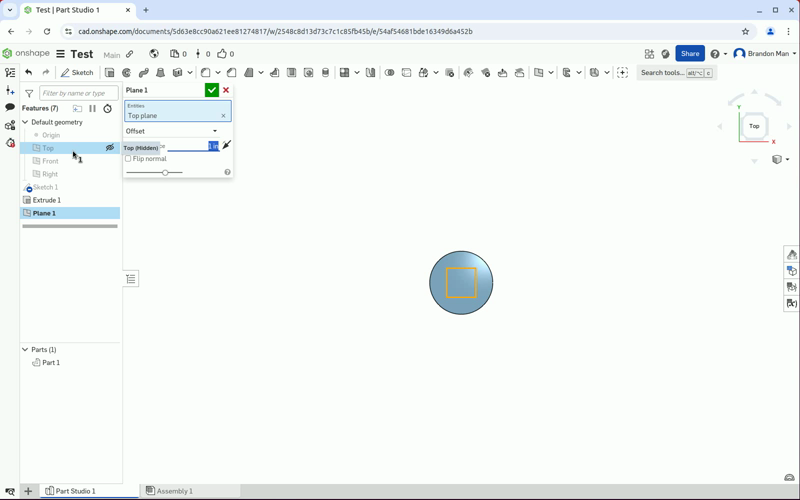
text(4.098)
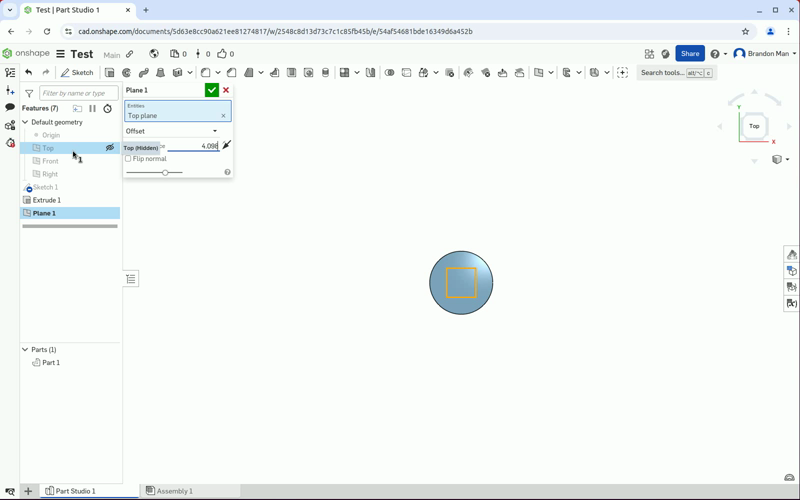
key(enter, 2)
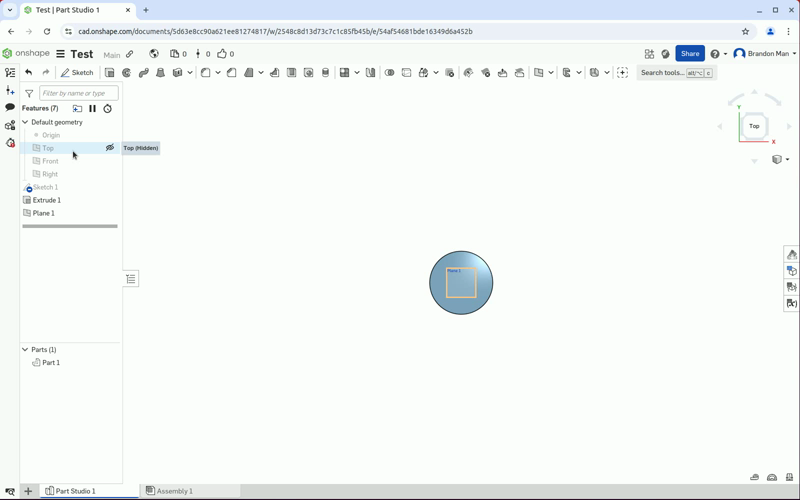
key(shift+s)
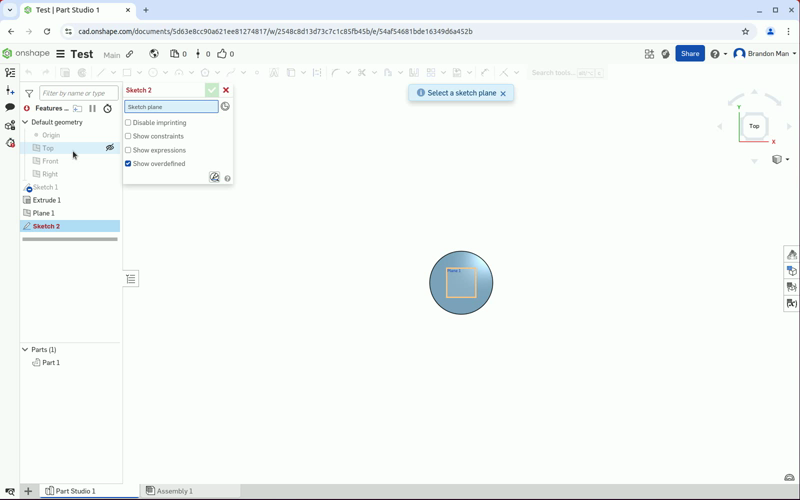
mouse_move(73, 215)
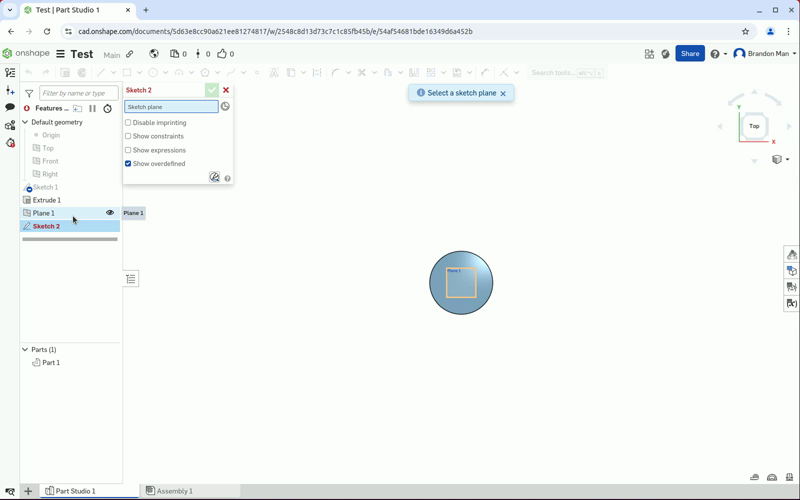
click(73, 215)
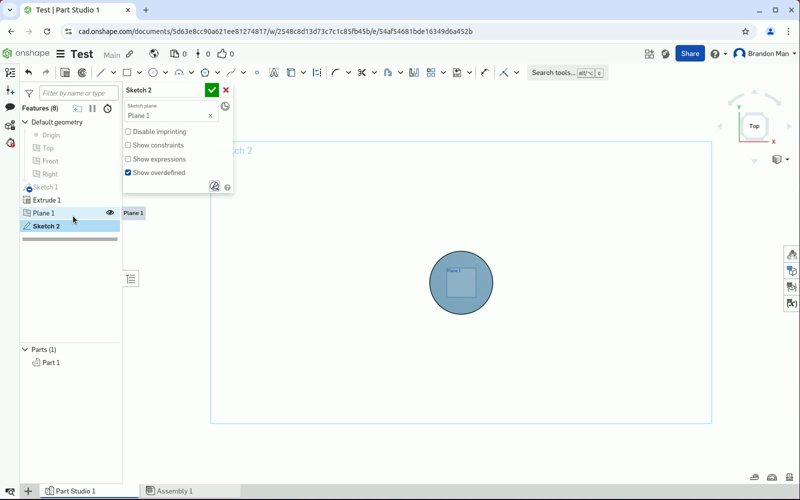
mouse_move(73, 352)
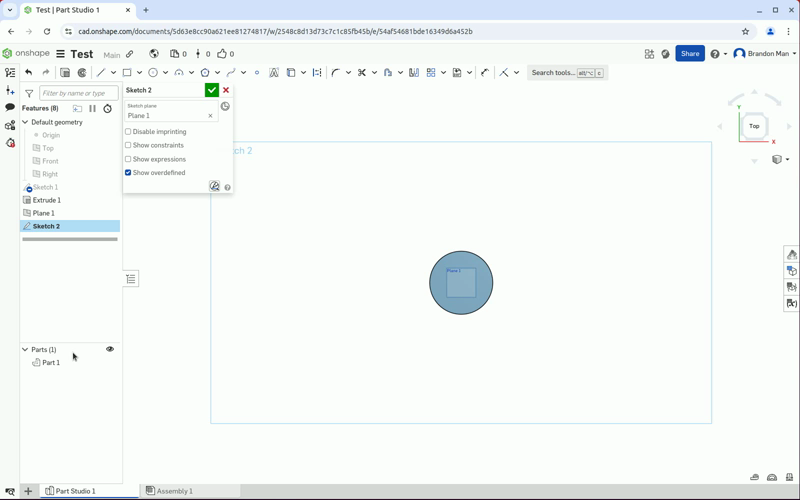
key(y)
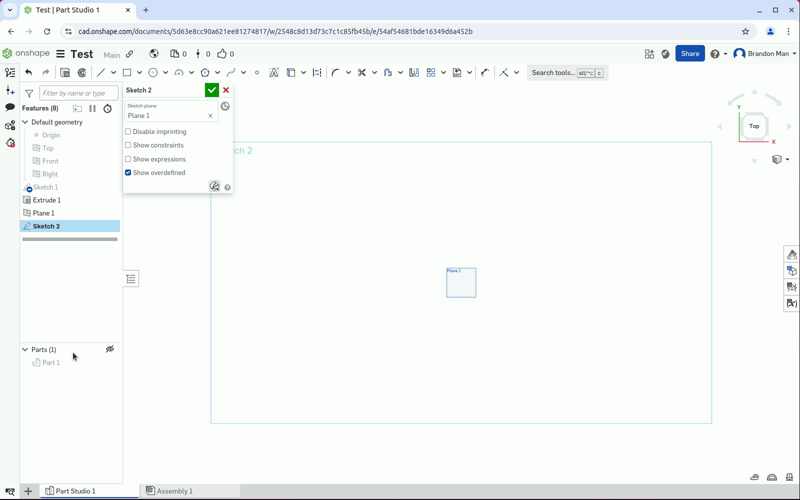
key(c)
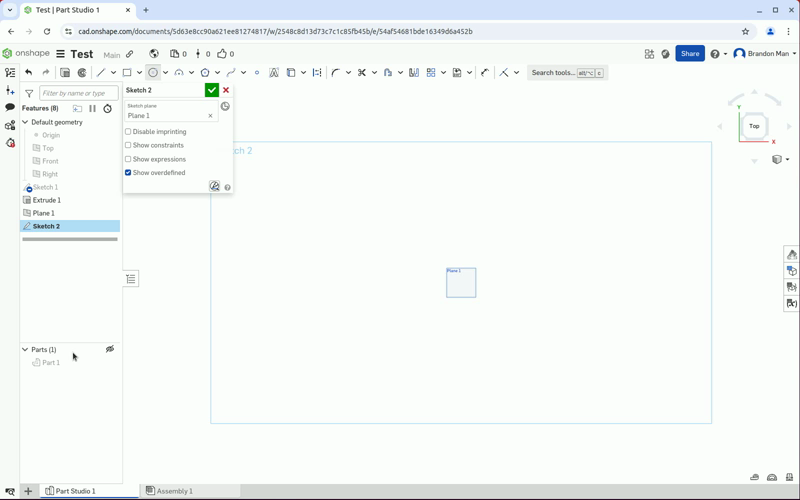
key_down(shift)
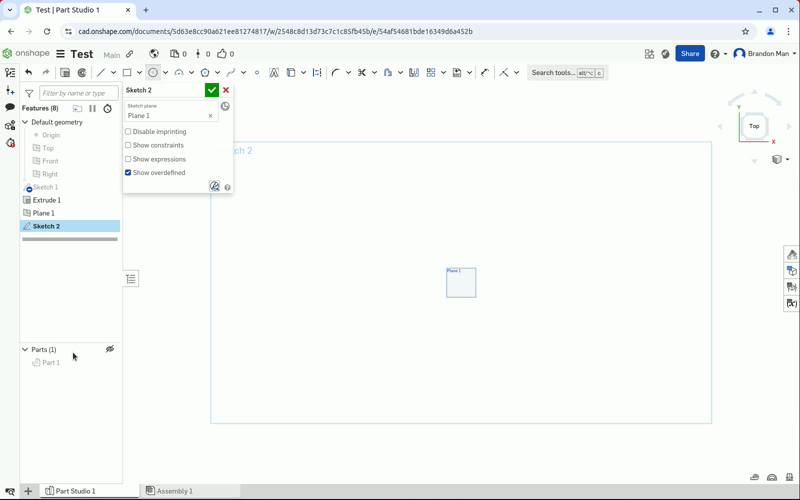
mouse_move(461, 282)
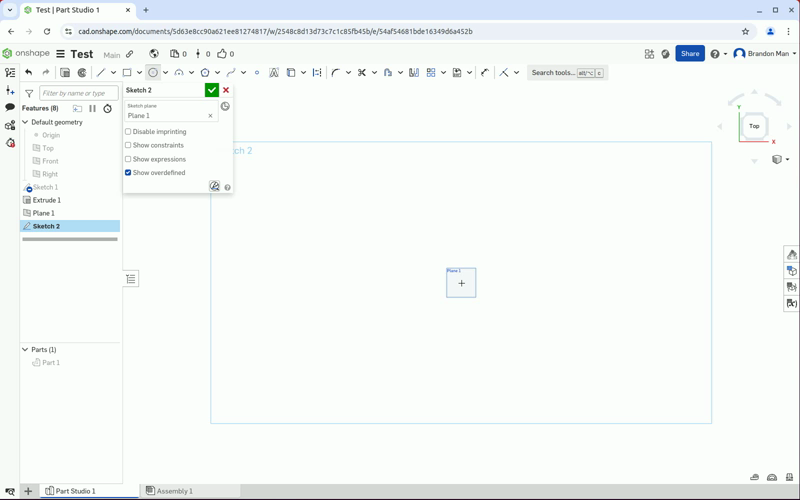
click(461, 282)
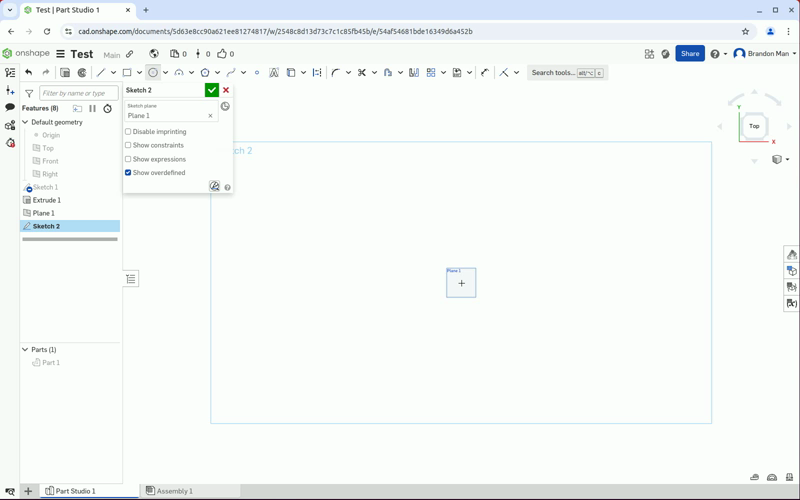
key_up(shift)
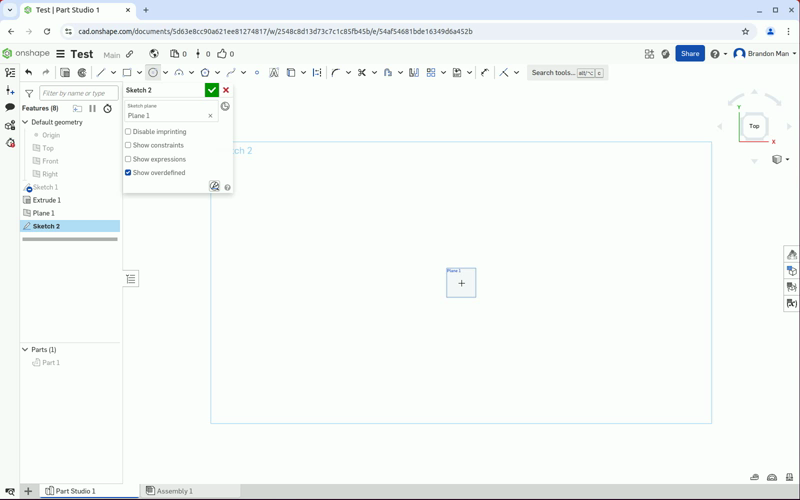
mouse_move(480, 282)
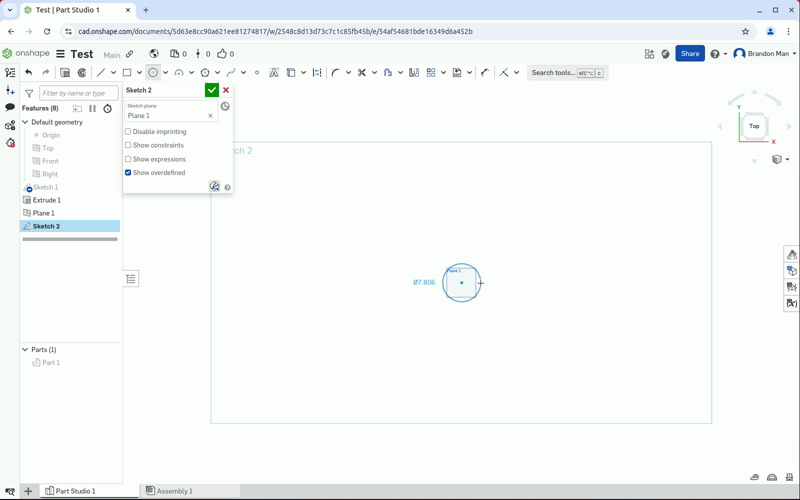
click(480, 282)
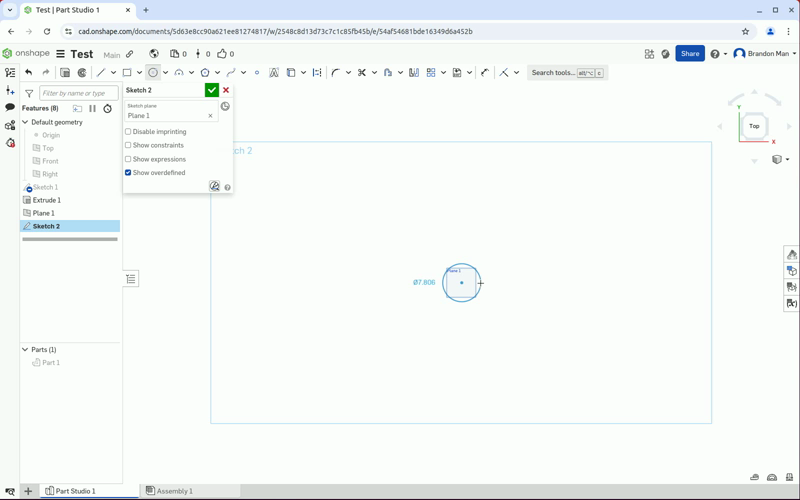
key(esc)
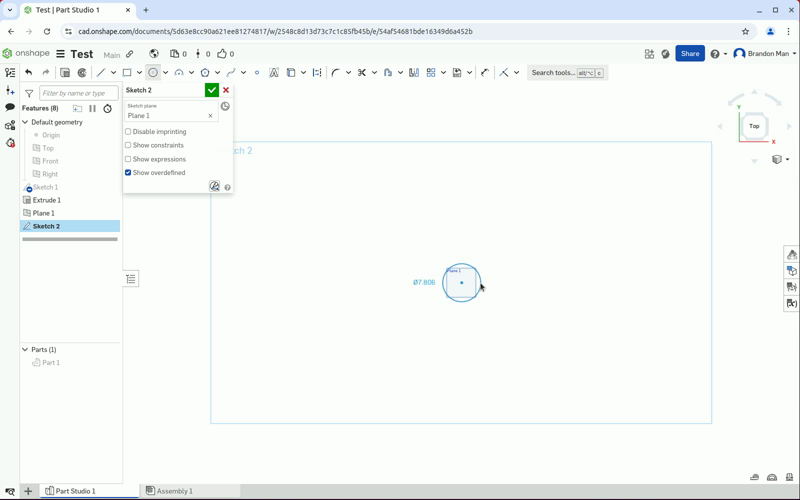
mouse_move(471, 293)
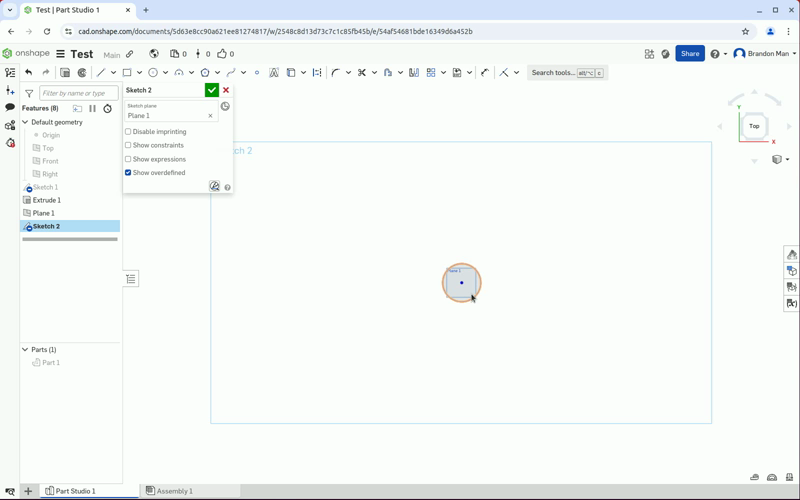
scroll(6)
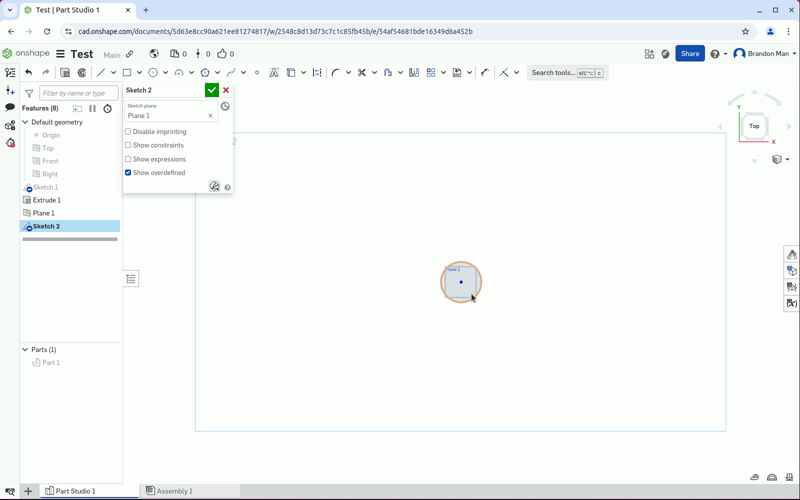
scroll(6)
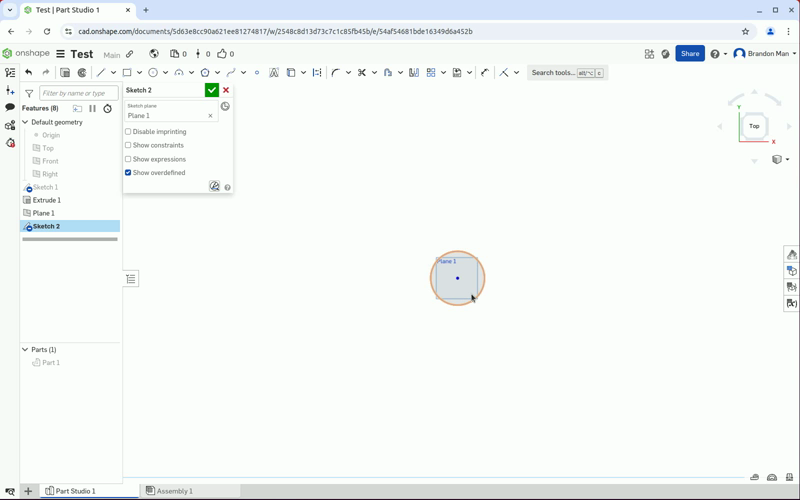
scroll(6)
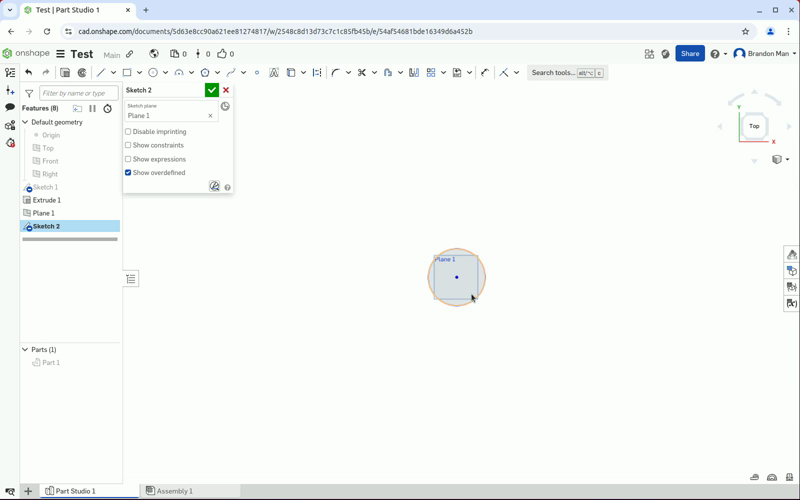
scroll(6)
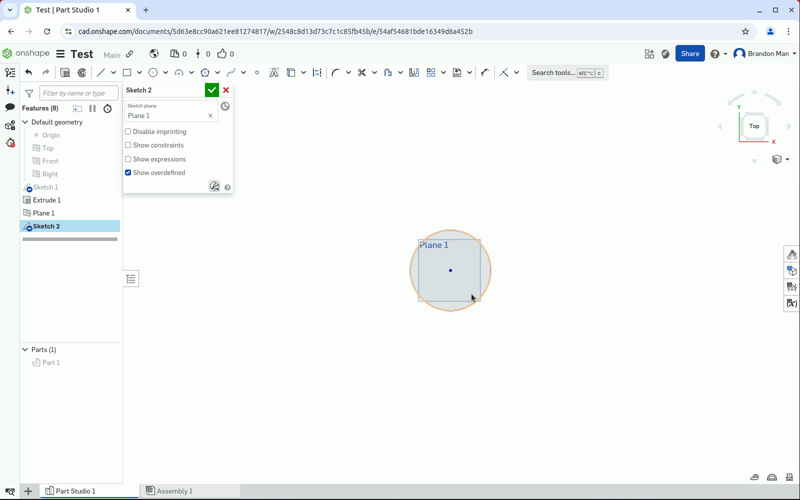
scroll(6)
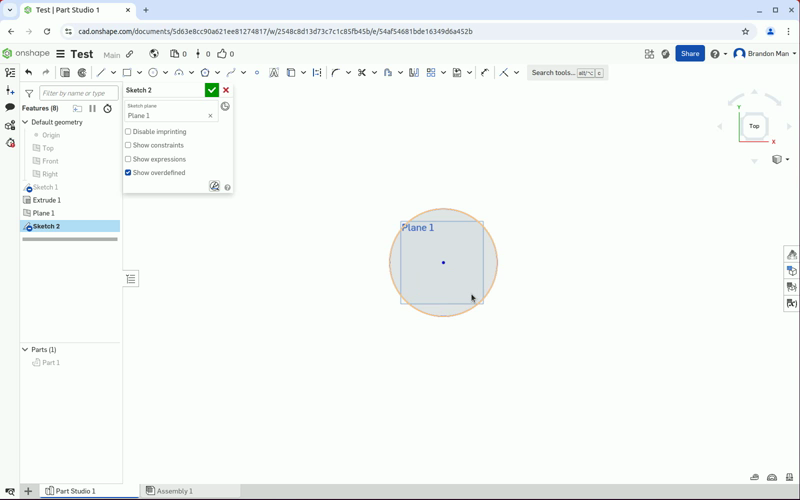
scroll(6)
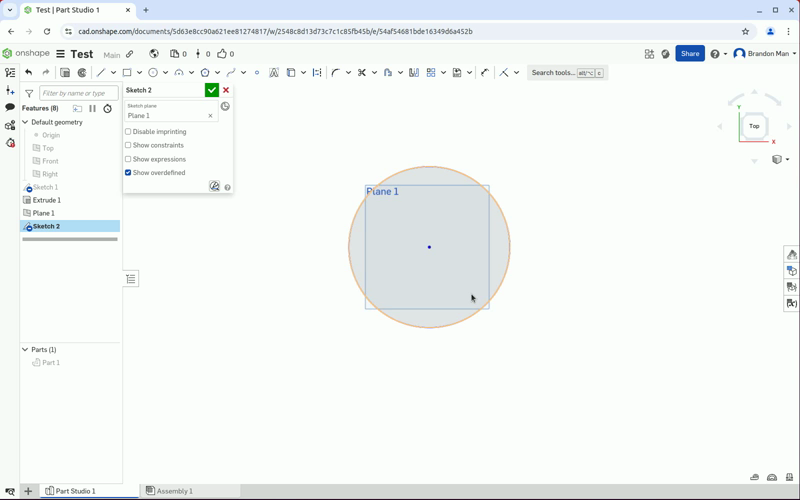
scroll(6)
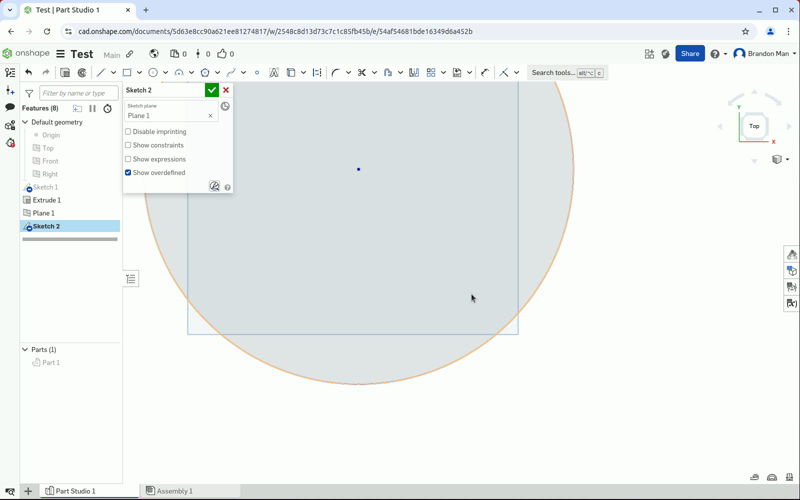
click(471, 293)
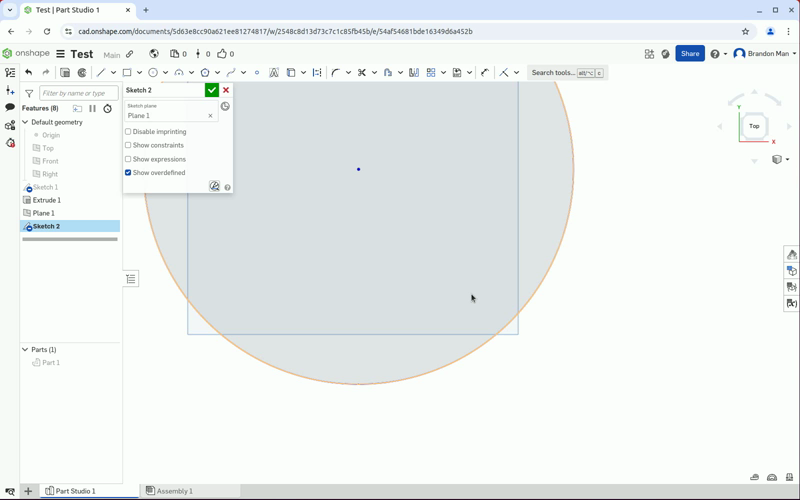
scroll(-6)
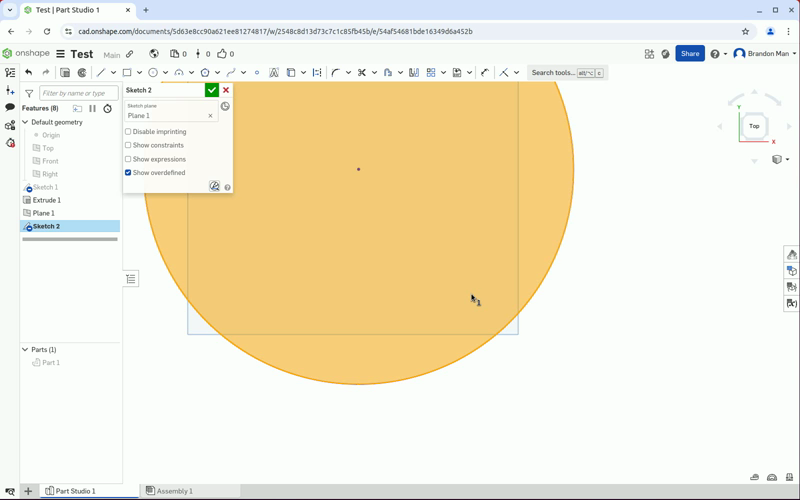
scroll(-6)
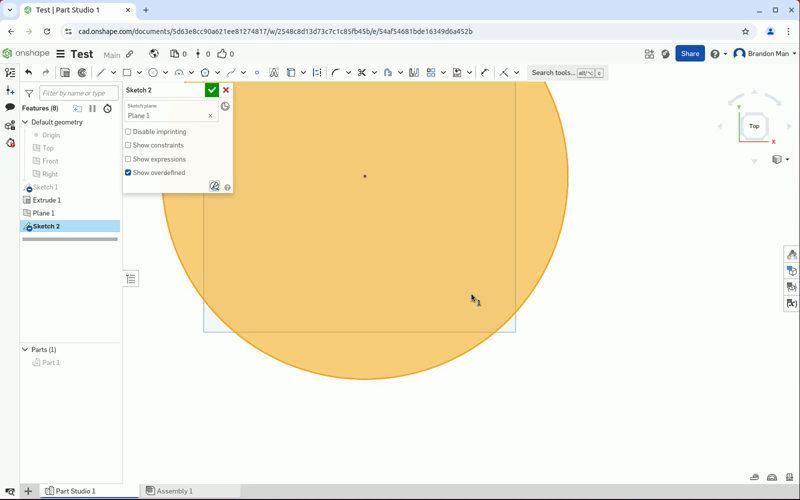
scroll(-6)
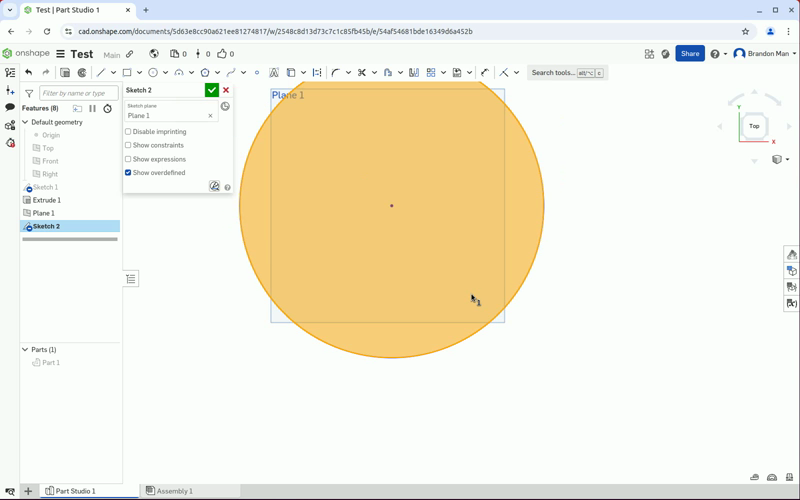
scroll(-6)
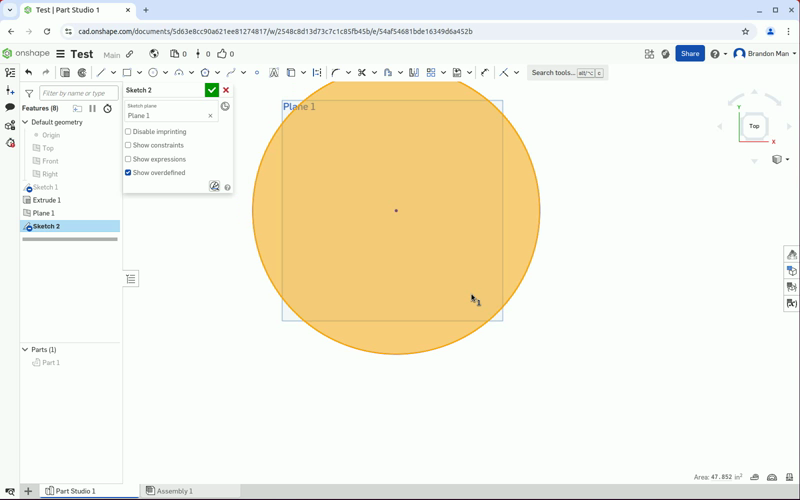
scroll(-6)
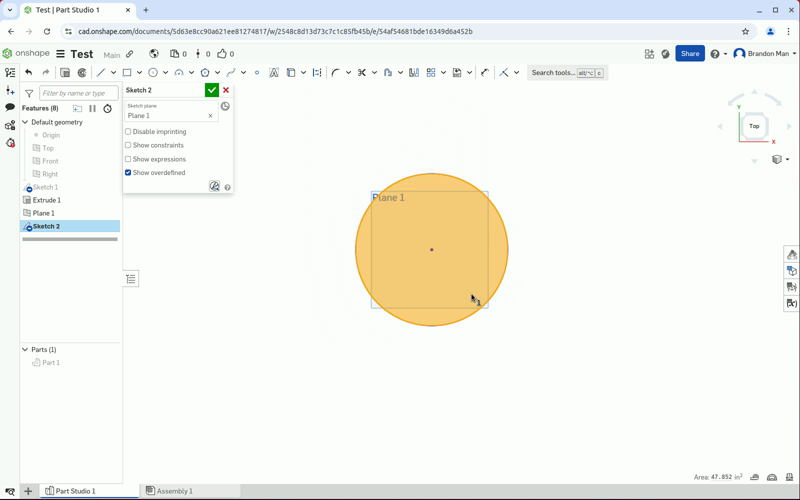
scroll(-6)
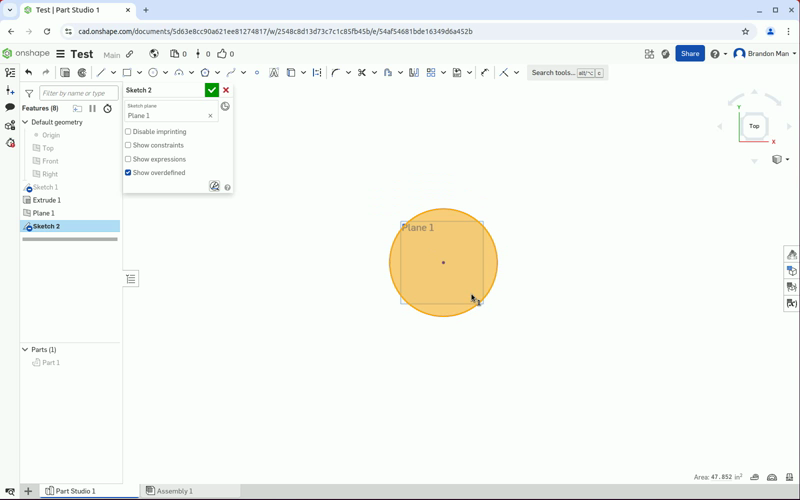
scroll(-6)
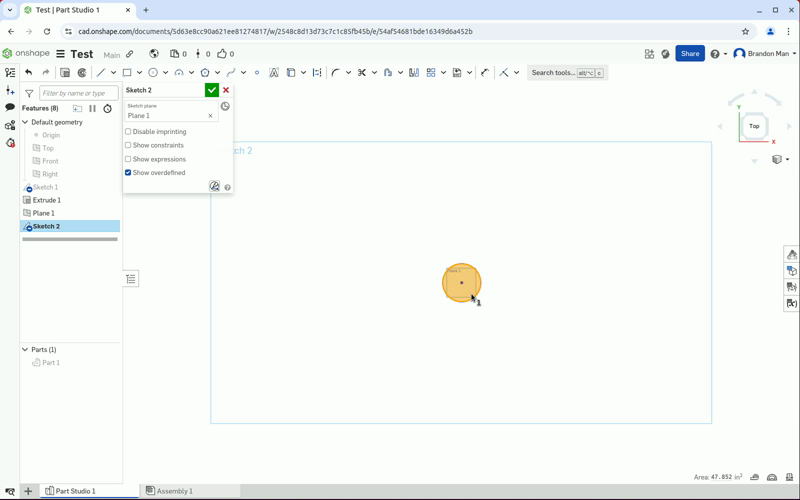
mouse_move(73, 352)
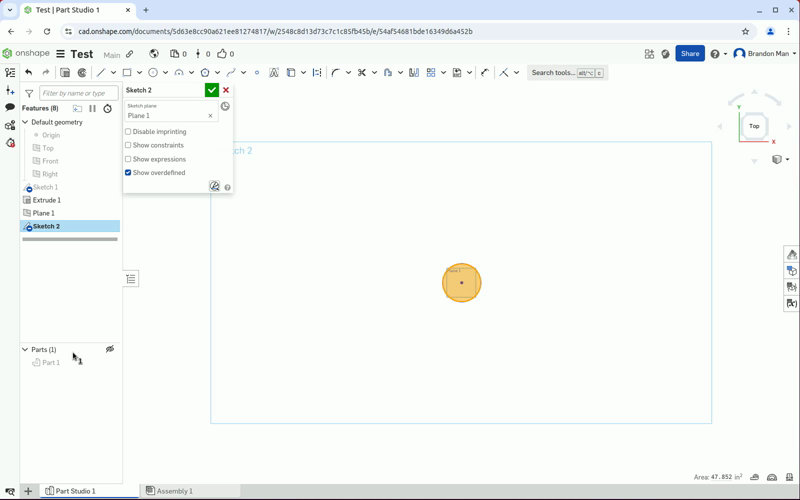
key(shift+y)
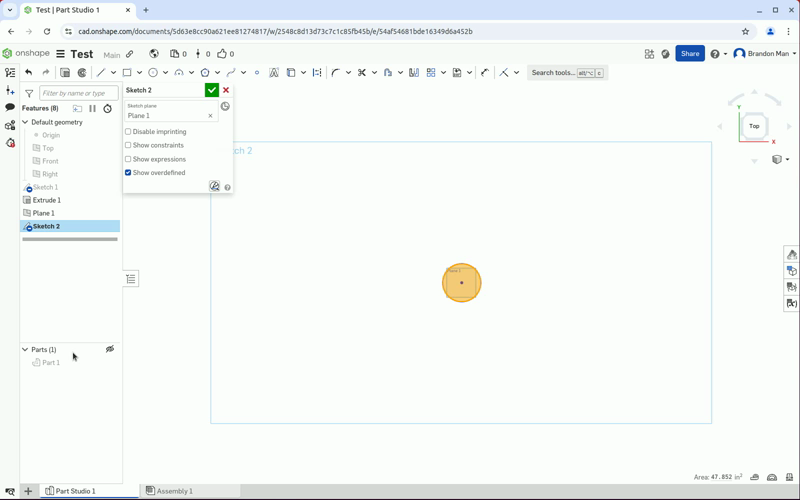
key(shift+e)
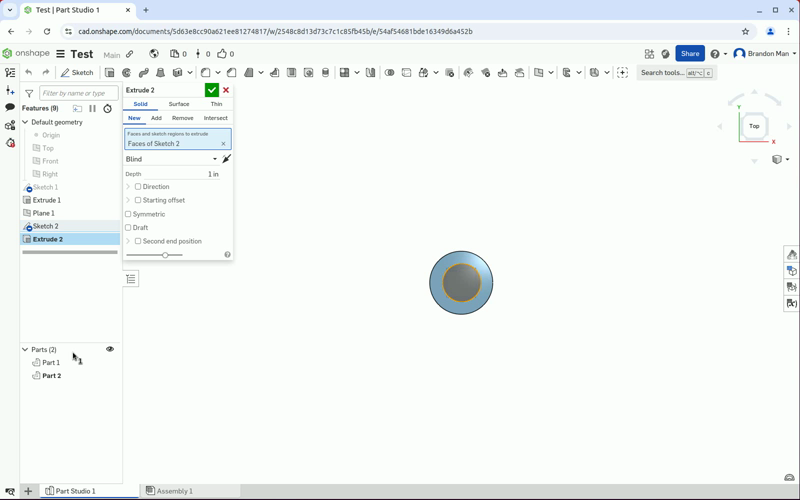
mouse_move(143, 106)
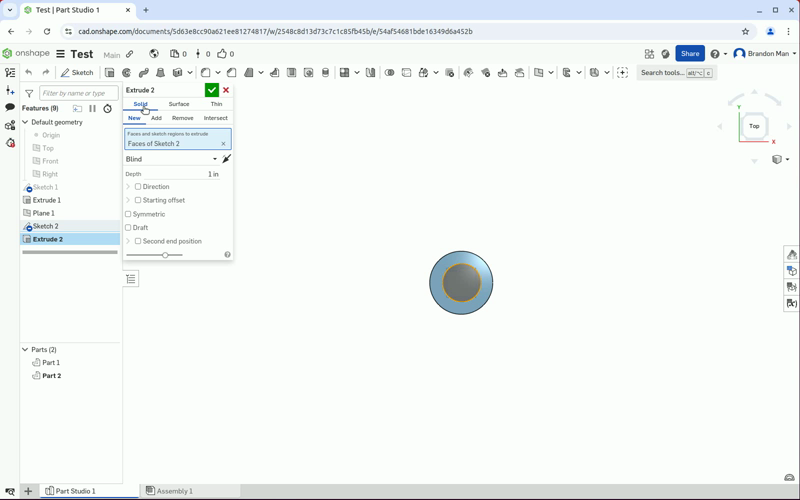
click(143, 106)
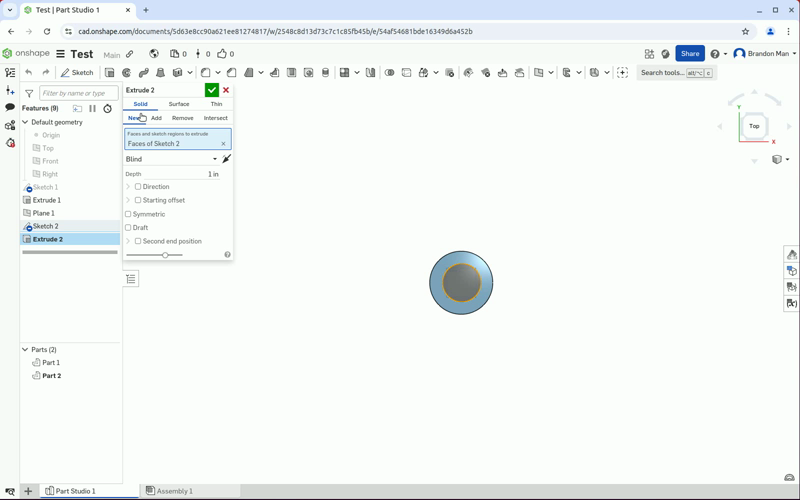
mouse_move(137, 120)
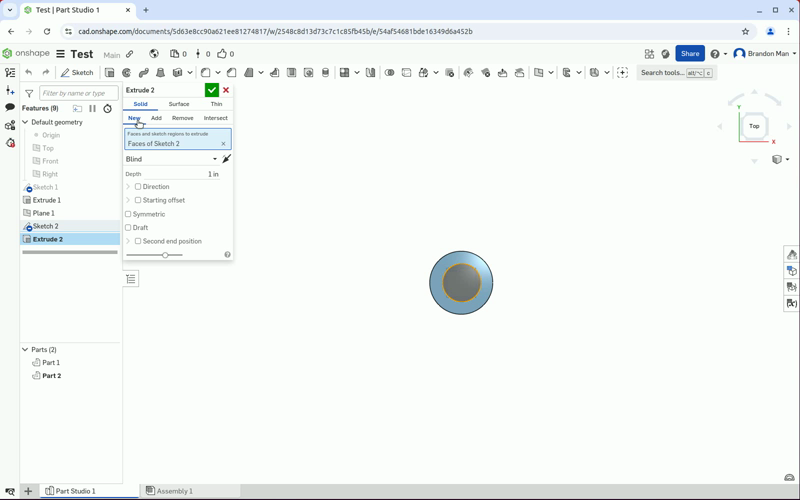
click(137, 120)
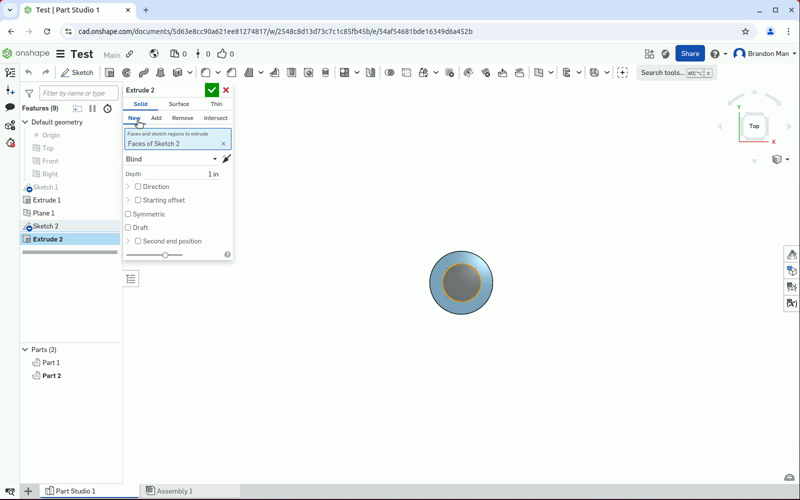
key(tab, 4)
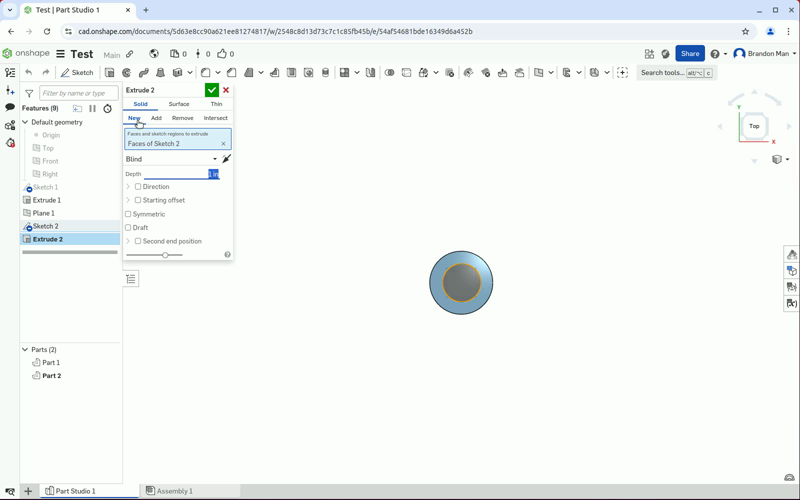
text(19.016)
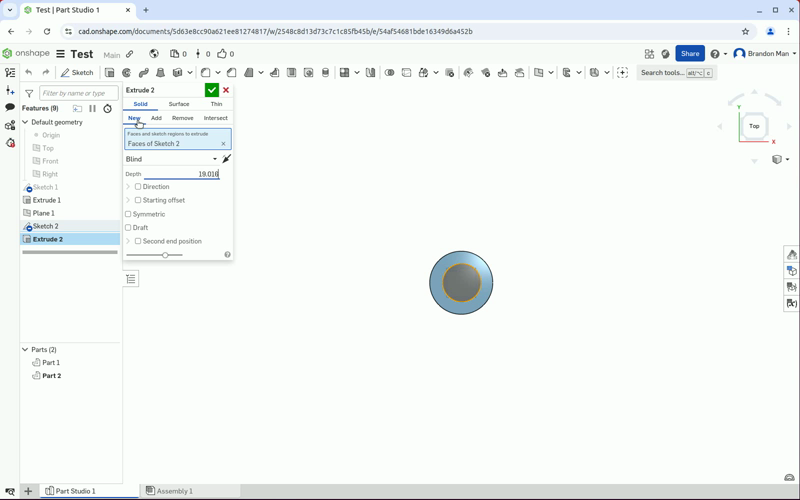
key(enter)
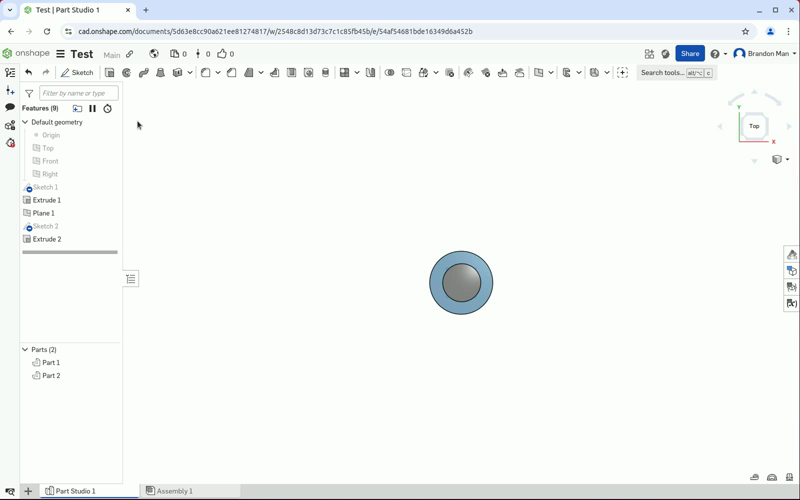
key(shift+h)
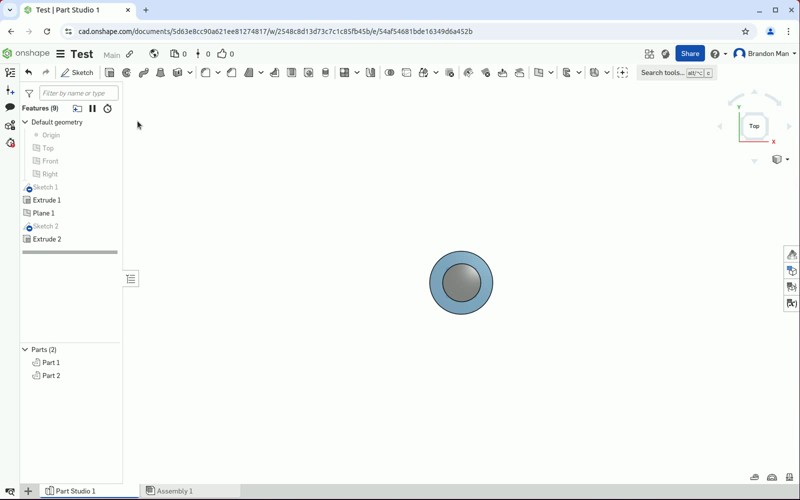
key(shift+h)
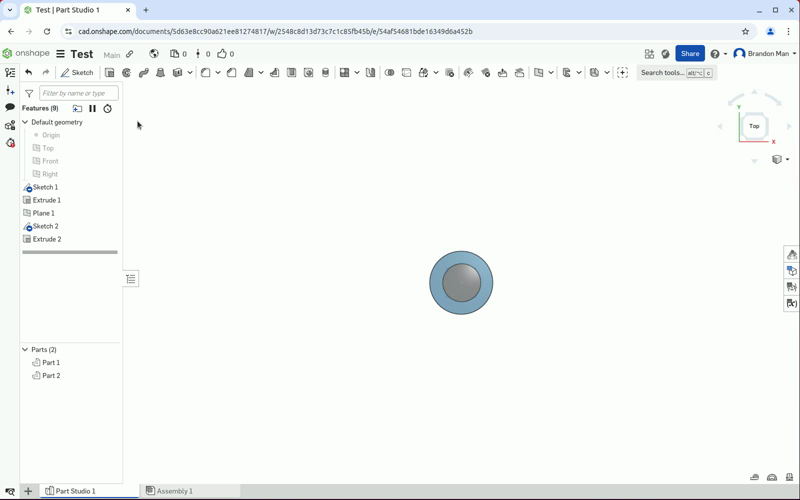
key(shift+7)
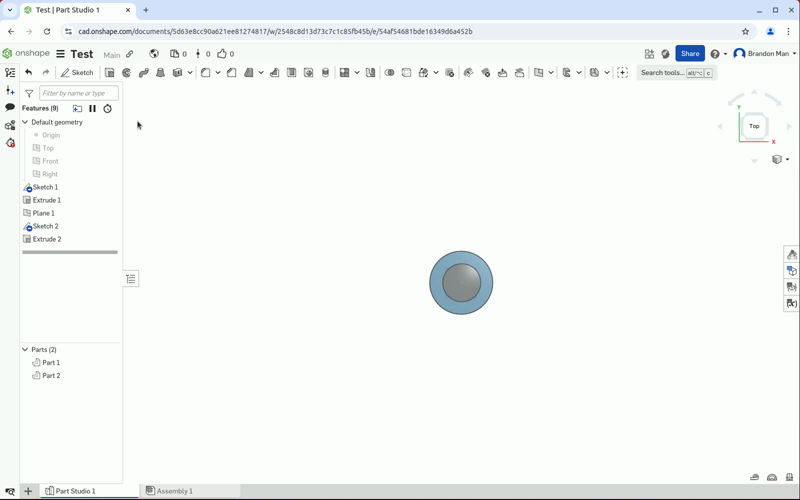
key(up, 3)
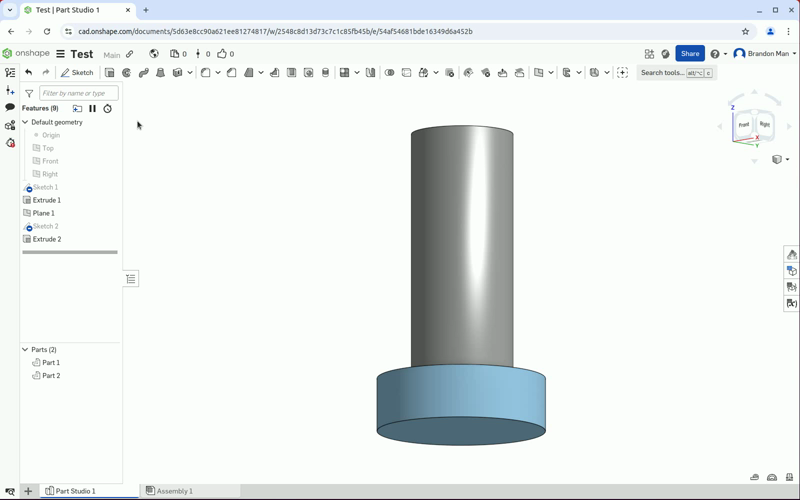
key(left, 3)
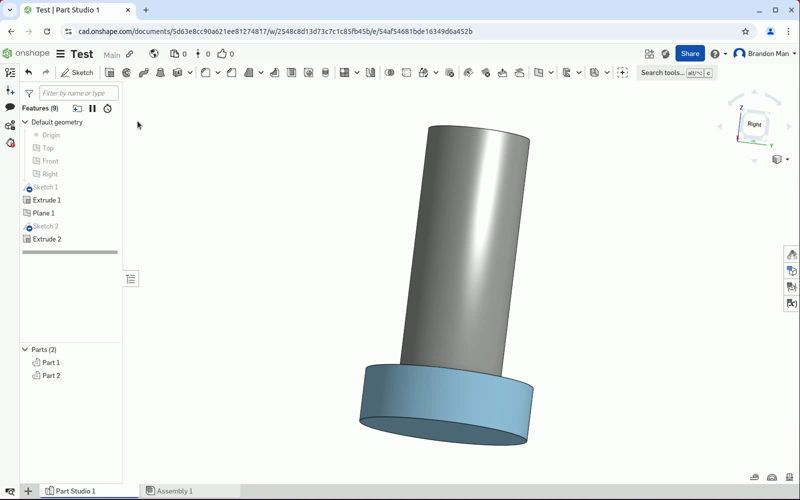
key(right, 3)
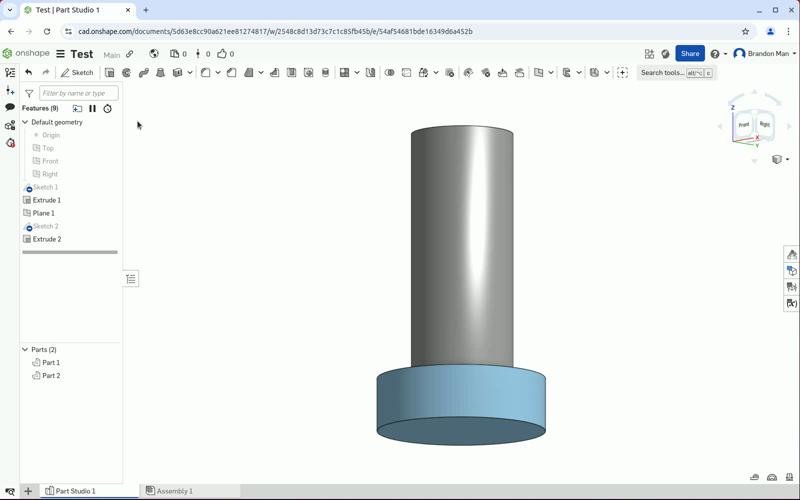
key(down, 3)
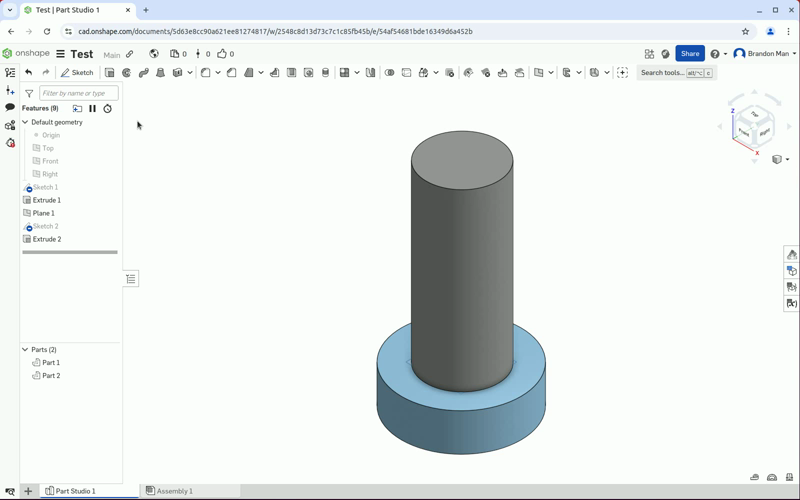
mouse_move(73, 189)
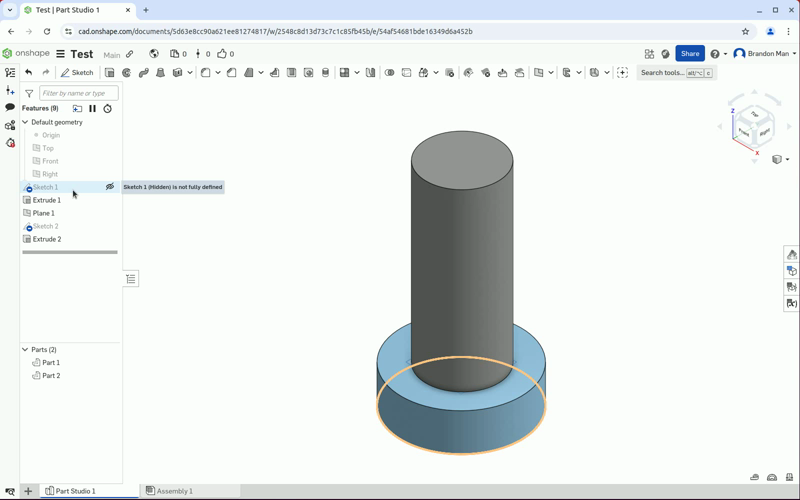
click(73, 189)